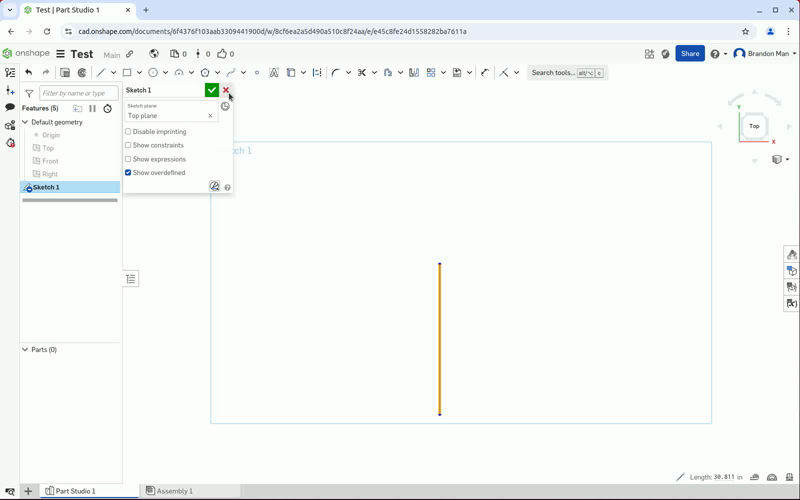
key(shift+h)
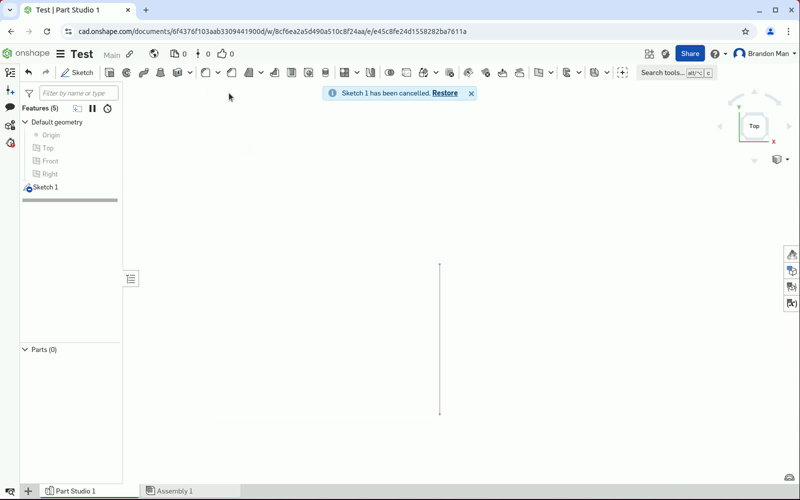
key(shift+s)
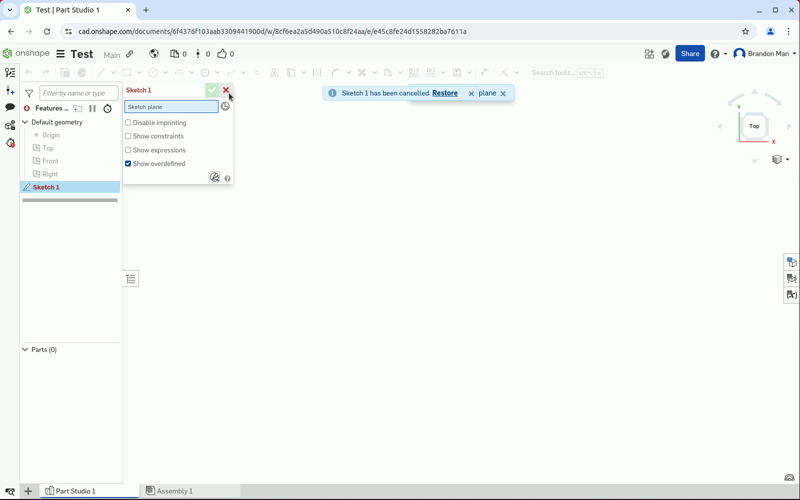
mouse_move(73, 150)
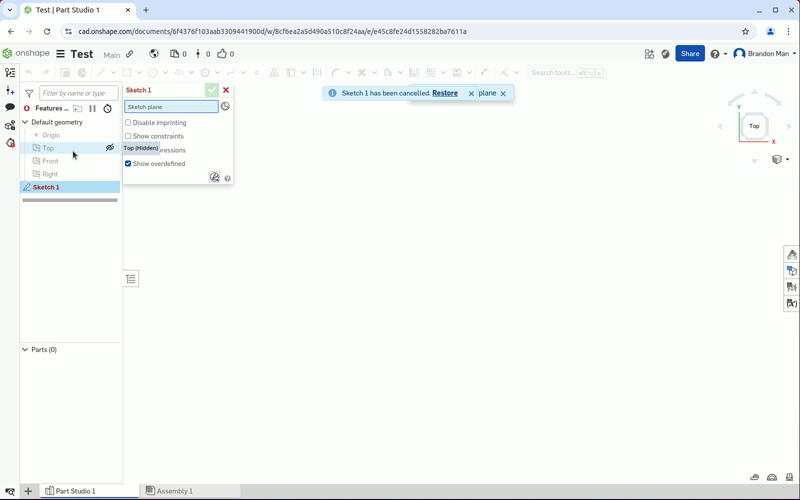
click(73, 150)
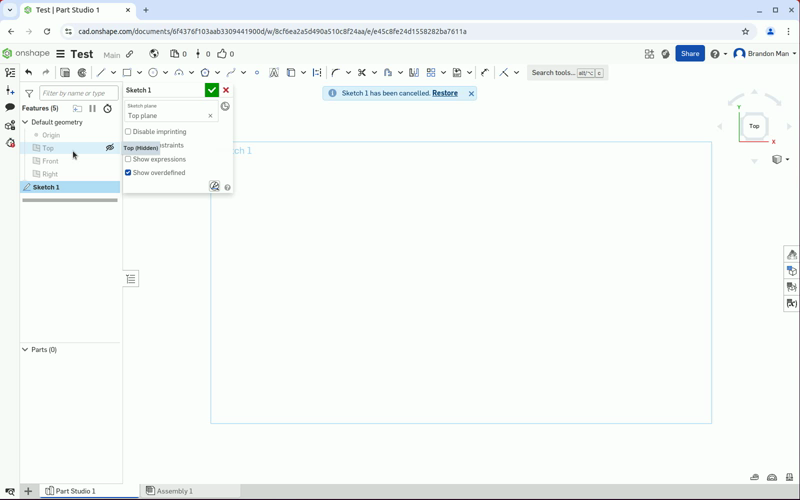
mouse_move(73, 352)
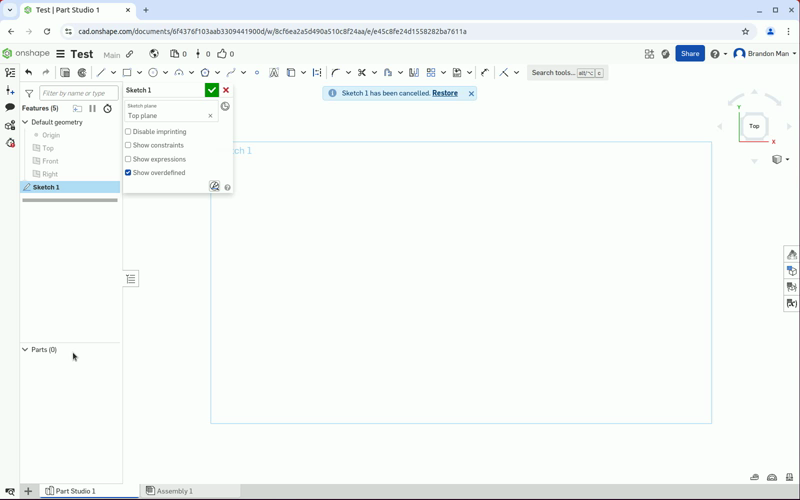
key(y)
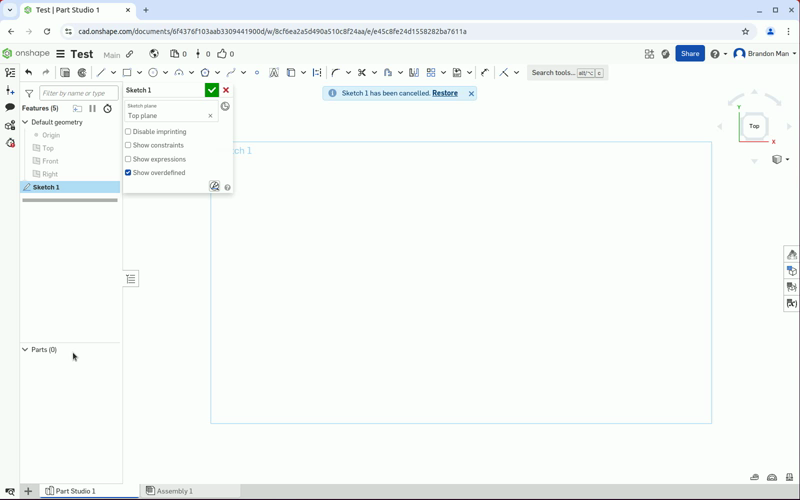
key(c)
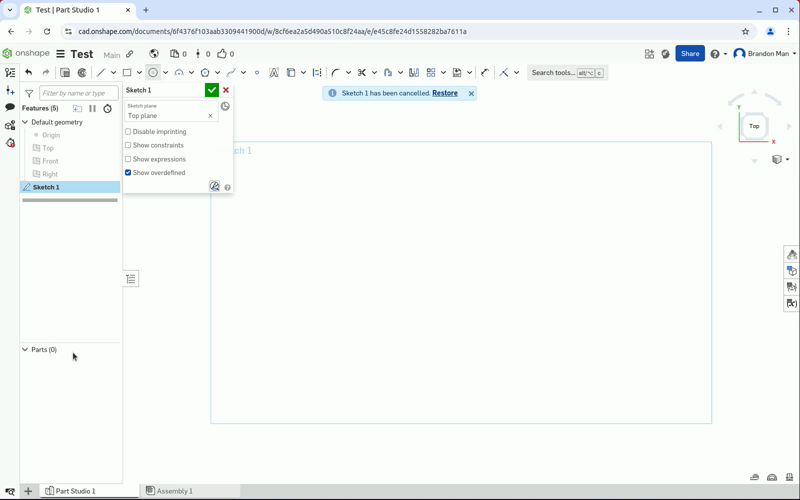
key_down(shift)
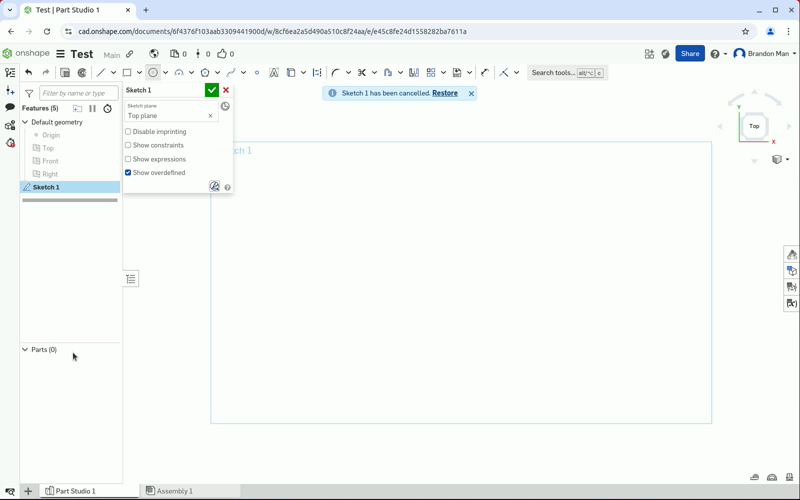
mouse_move(461, 282)
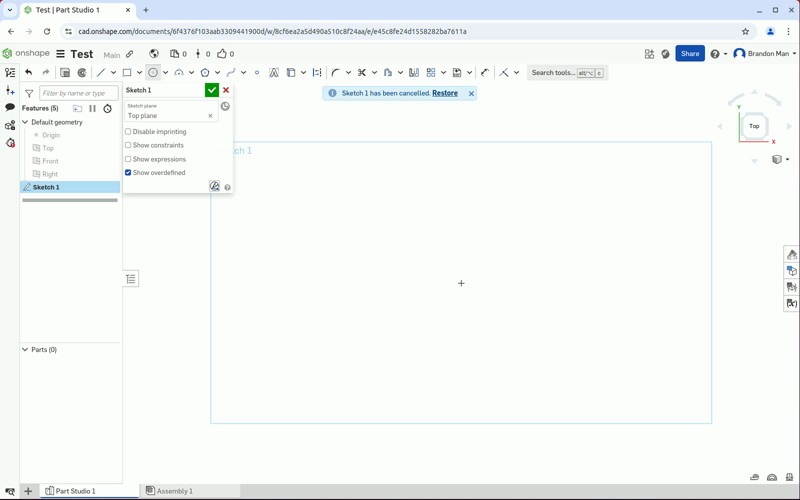
click(461, 282)
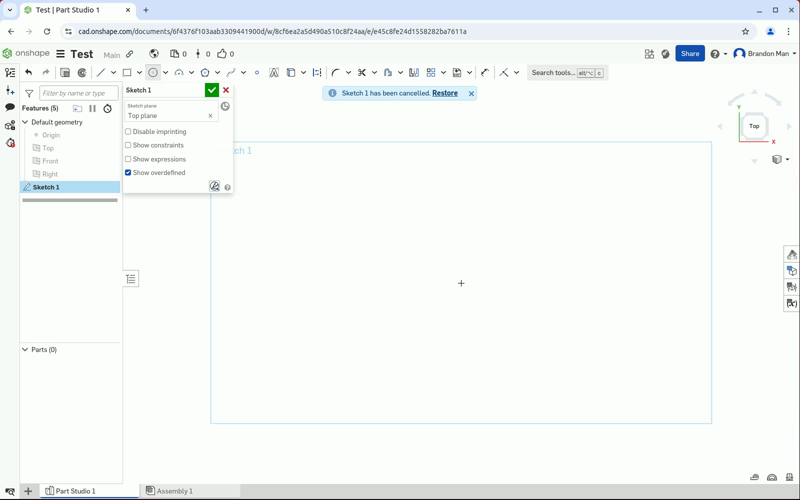
key_up(shift)
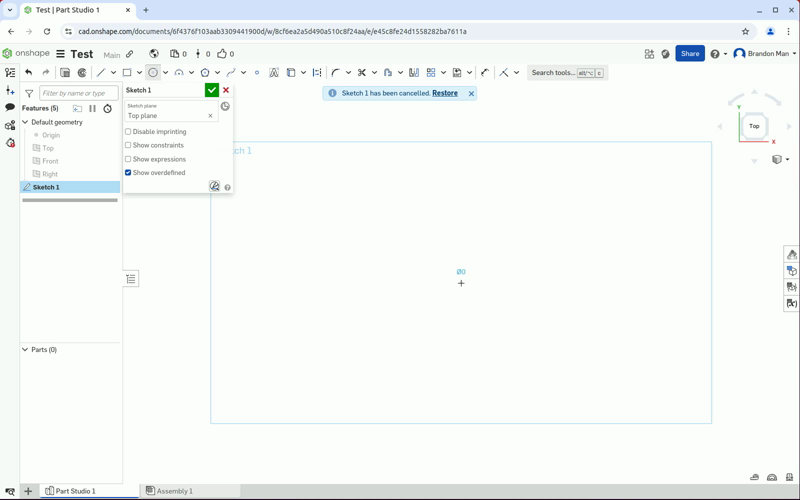
mouse_move(546, 282)
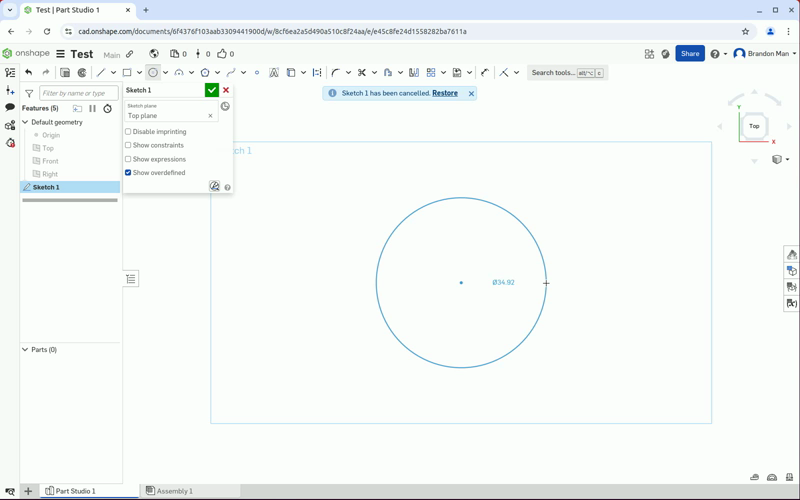
click(546, 282)
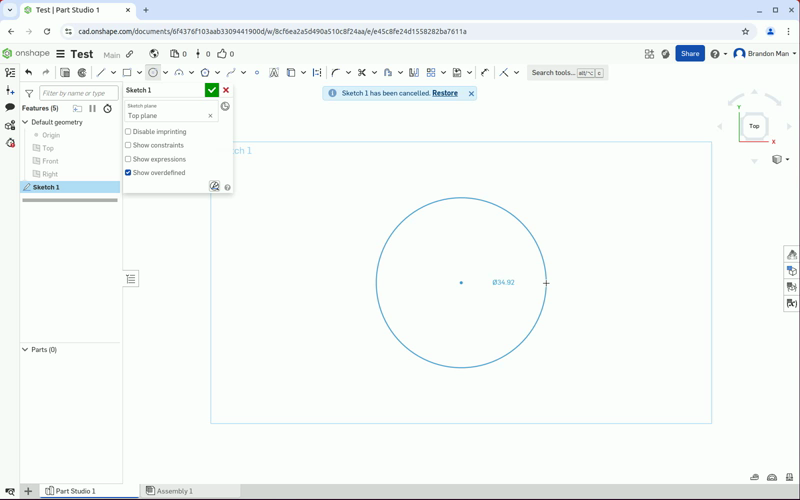
key(esc)
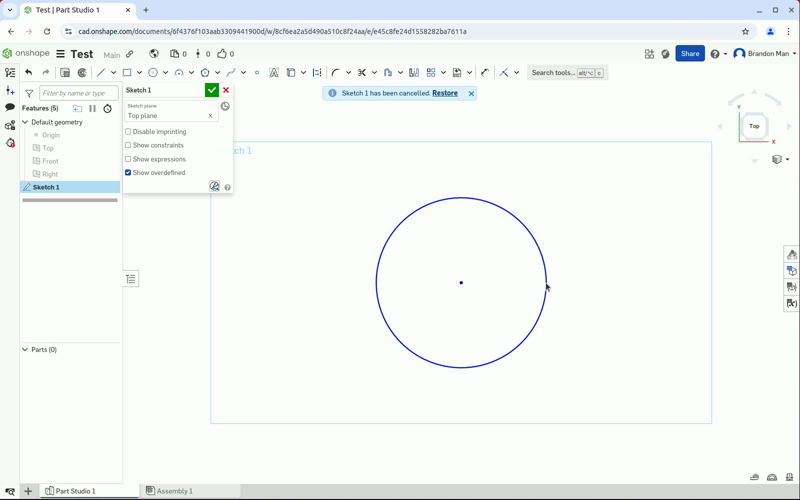
key(c)
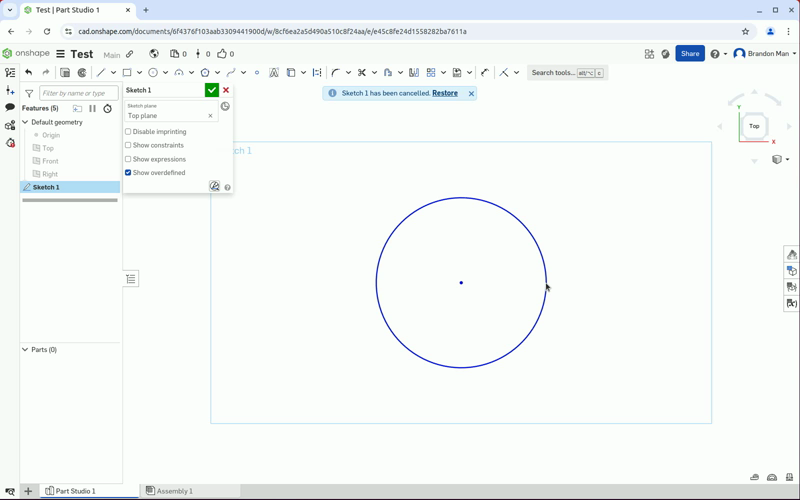
key_down(shift)
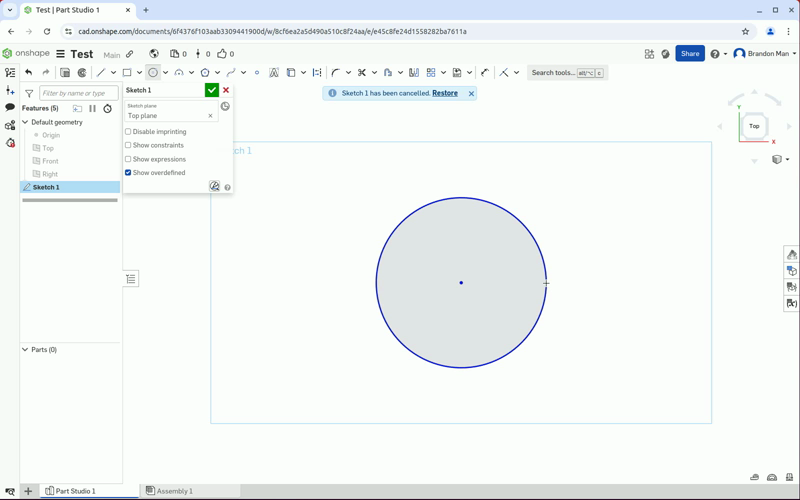
mouse_move(461, 282)
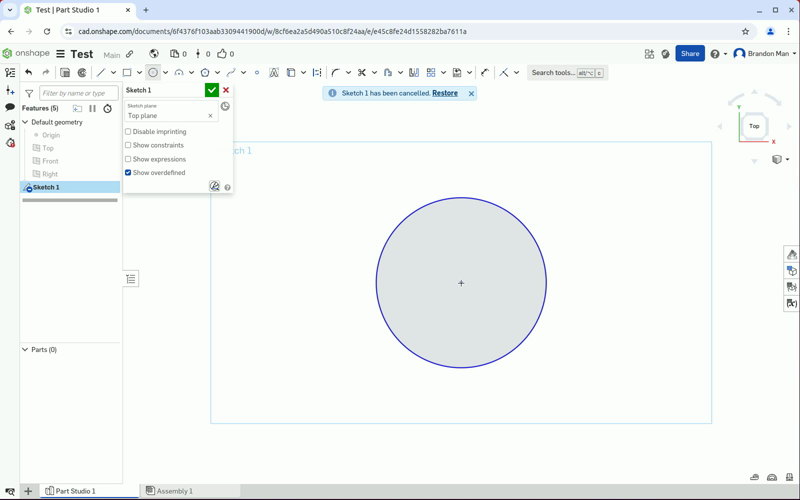
click(461, 282)
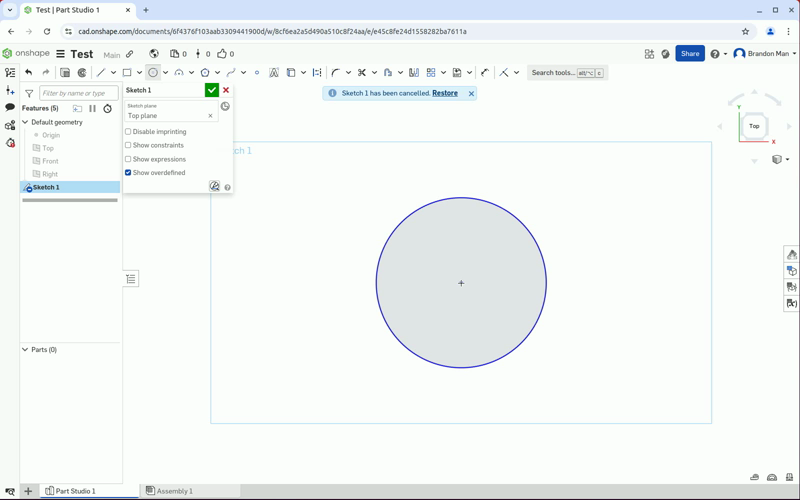
key_up(shift)
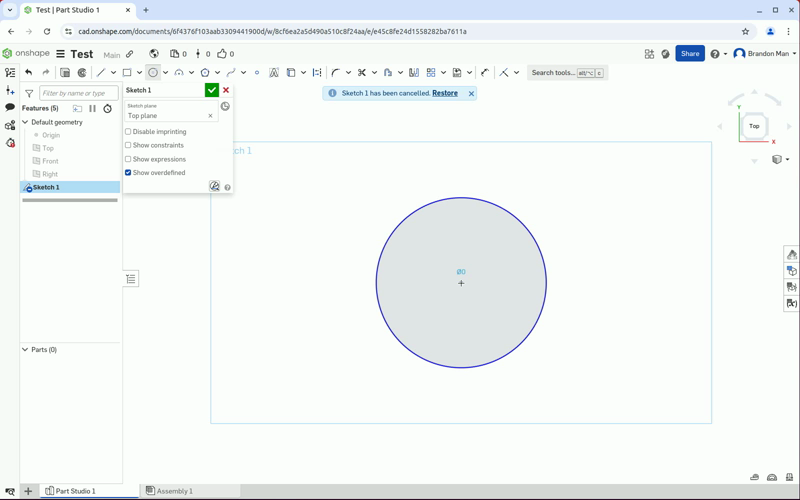
mouse_move(535, 282)
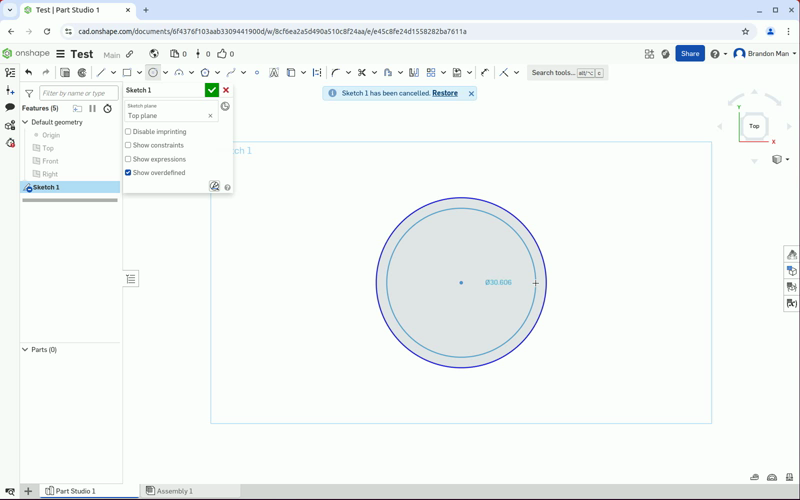
click(535, 282)
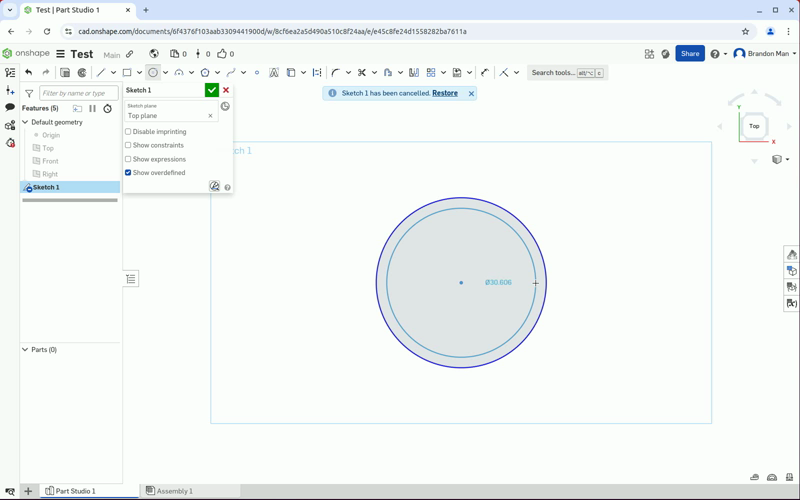
key(esc)
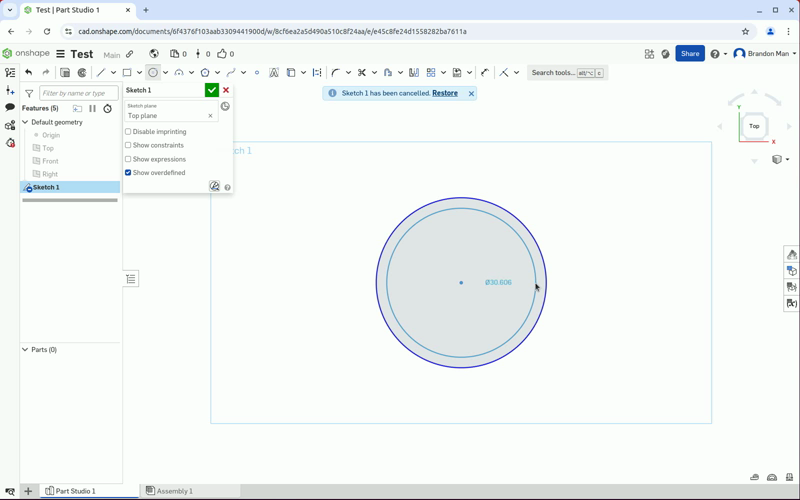
mouse_move(463, 360)
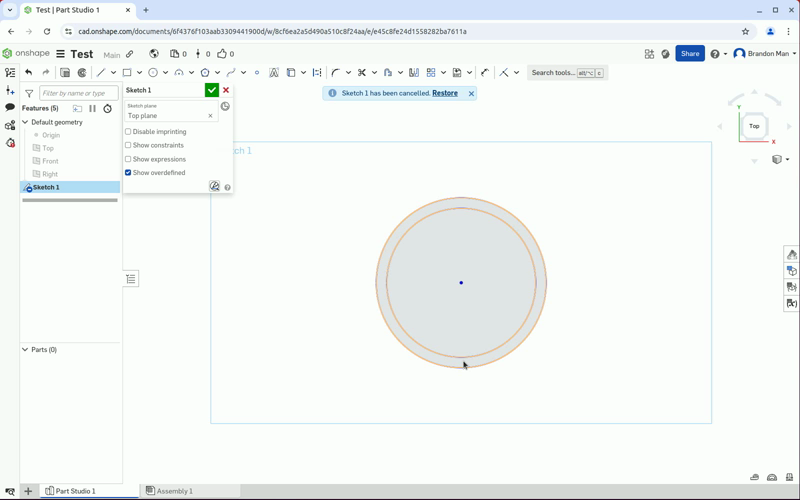
click(463, 360)
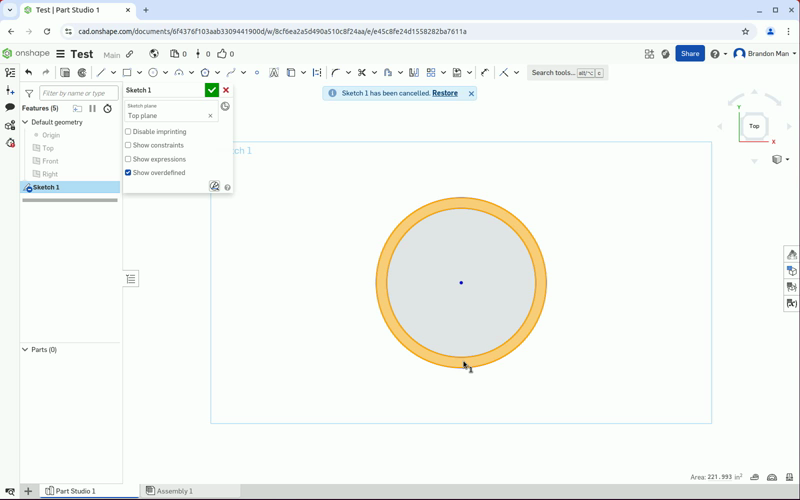
mouse_move(73, 352)
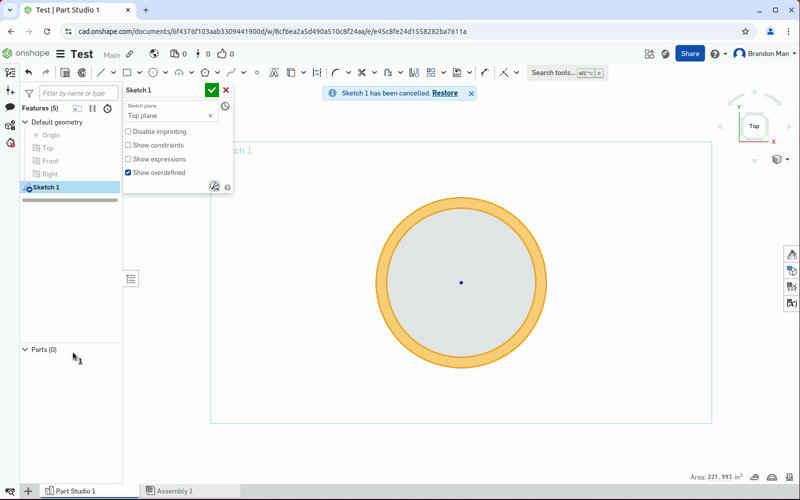
key(shift+y)
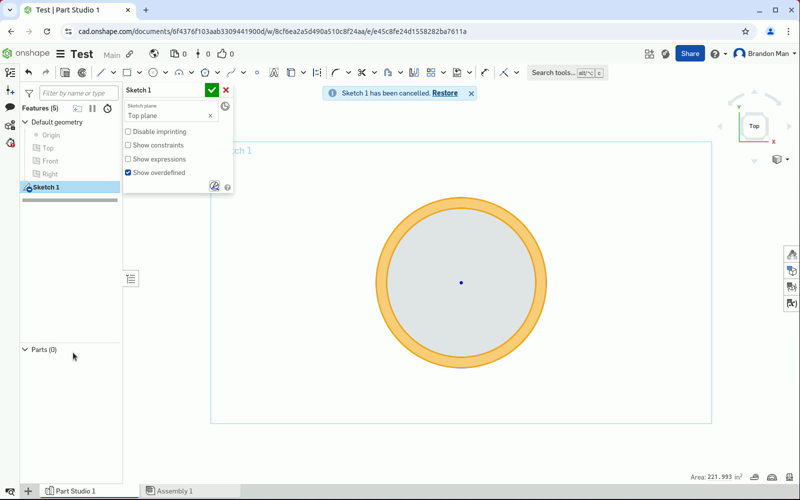
key(shift+e)
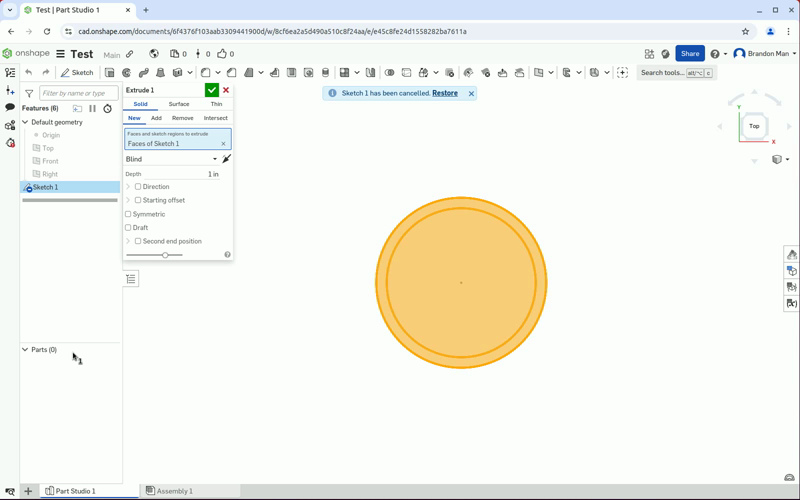
mouse_move(143, 106)
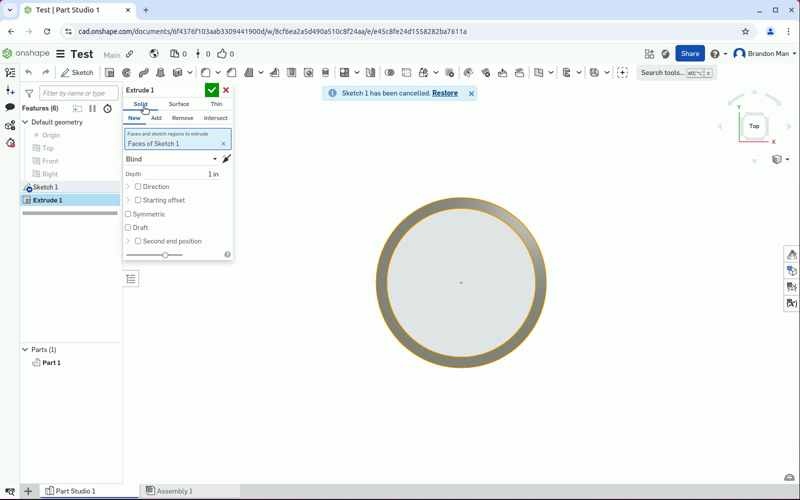
click(143, 106)
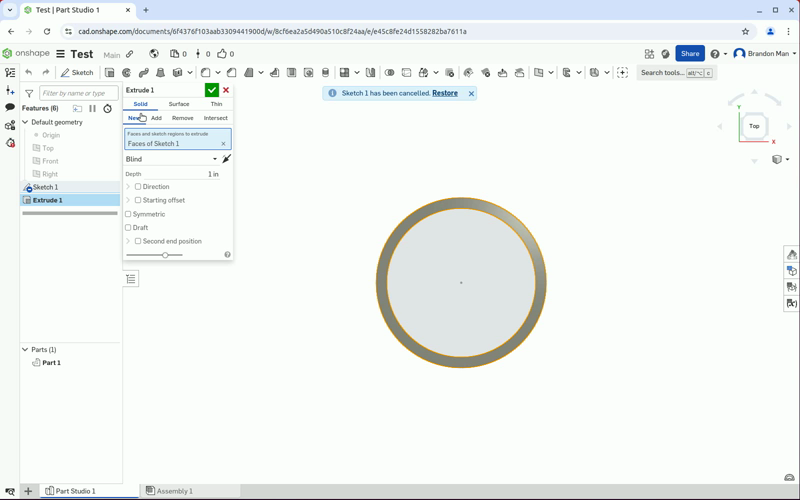
mouse_move(137, 120)
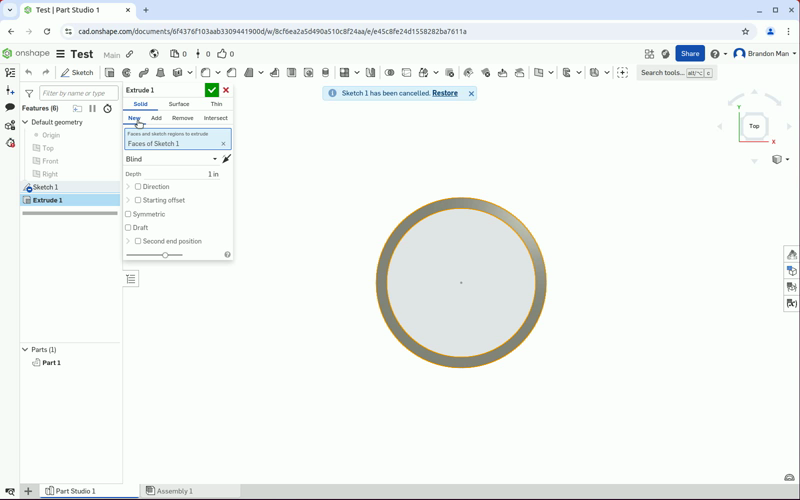
click(137, 120)
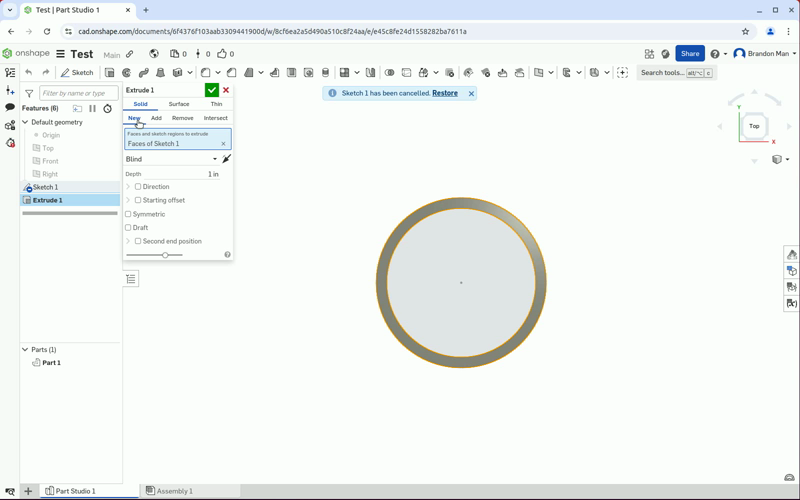
key(tab, 4)
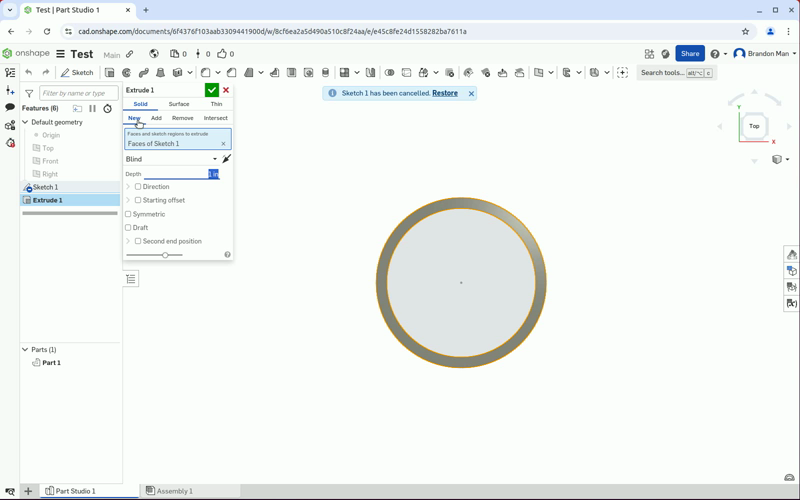
text(23.108)
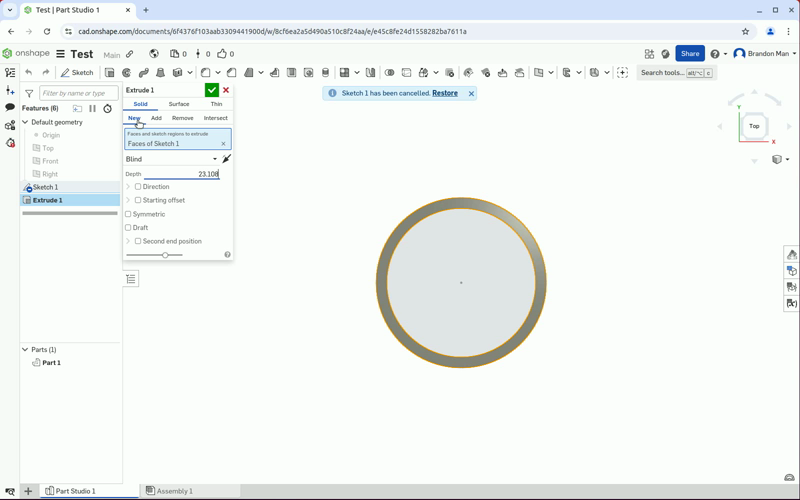
key(enter)
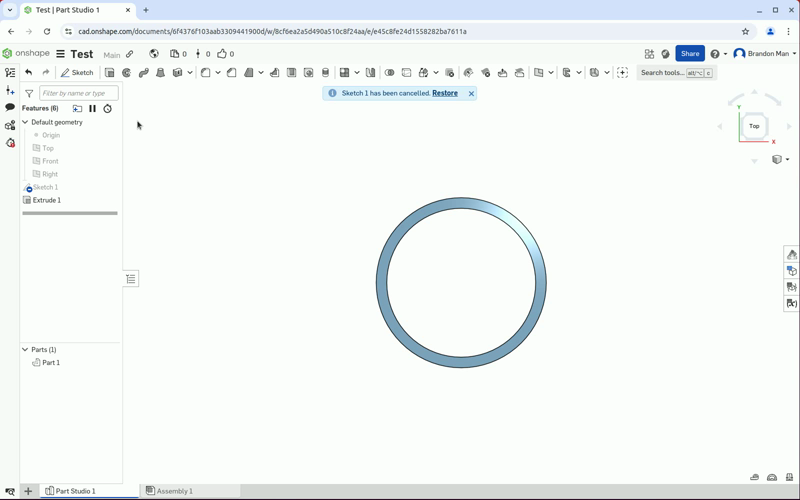
key(shift+h)
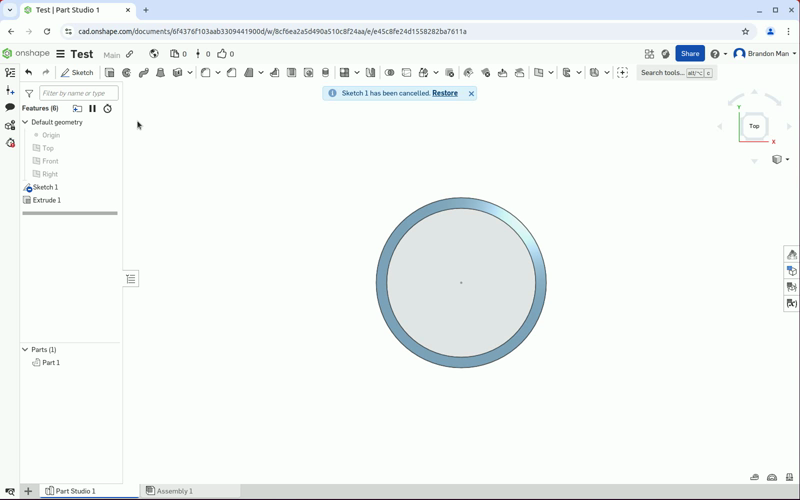
key(shift+h)
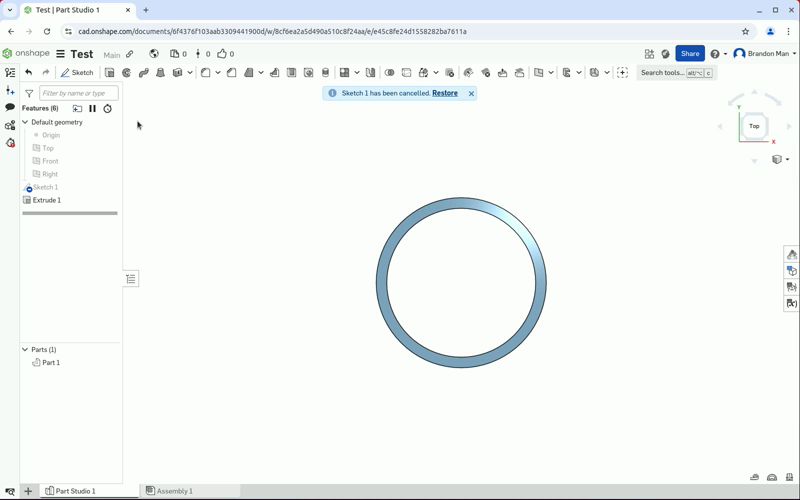
mouse_move(73, 189)
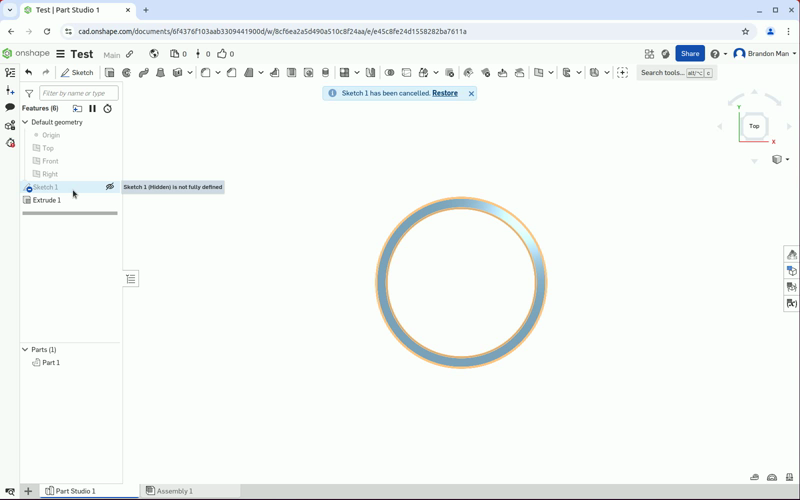
click(73, 189)
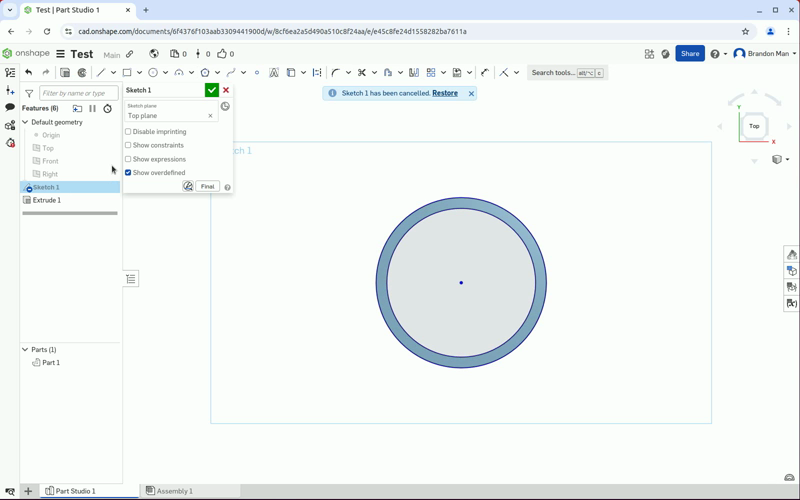
mouse_move(229, 92)
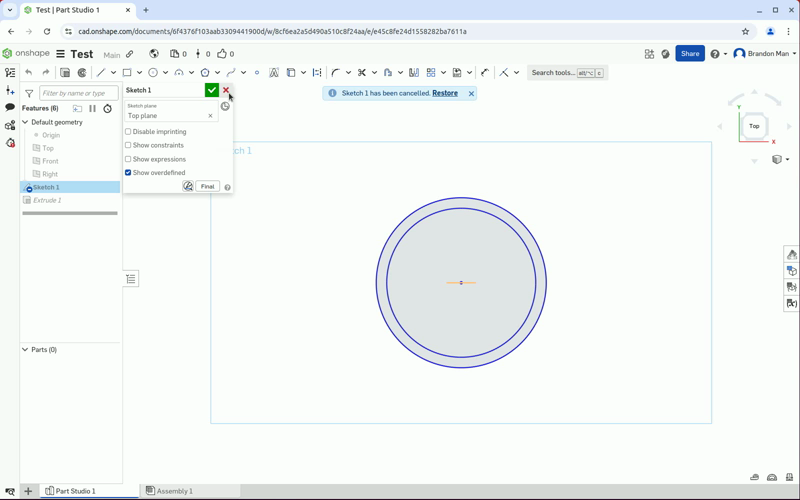
click(229, 92)
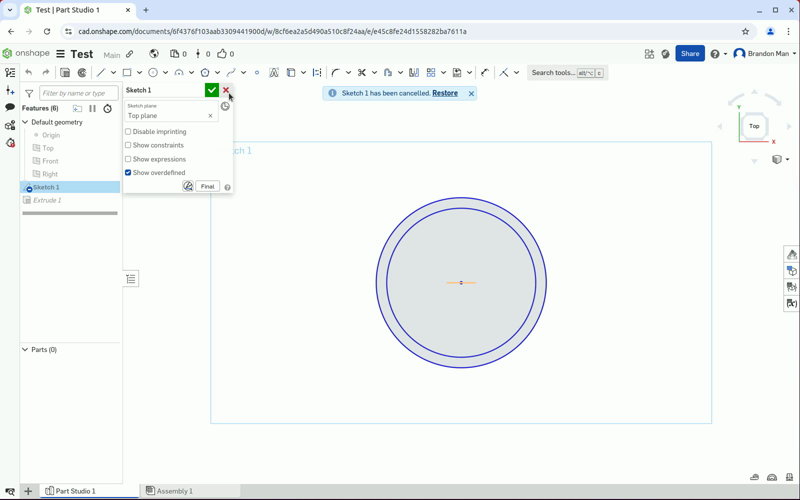
key(shift+s)
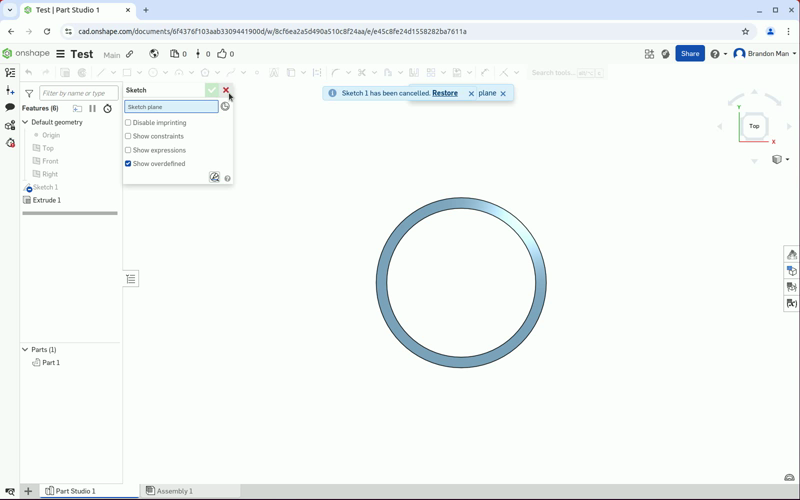
mouse_move(73, 150)
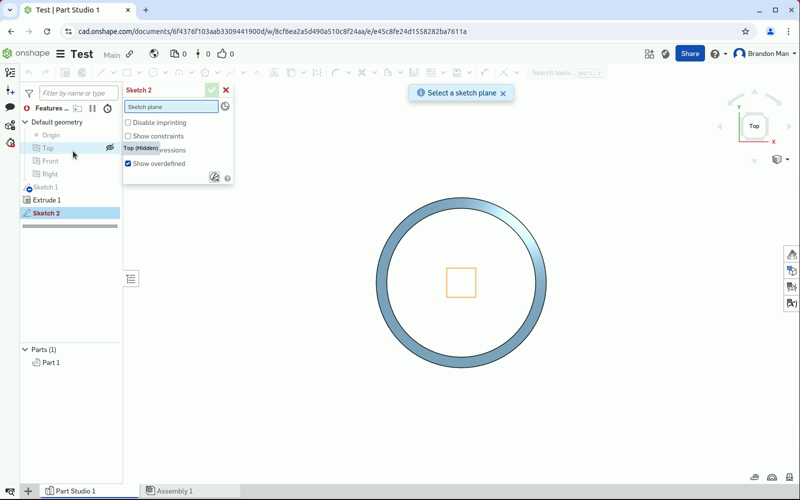
click(73, 150)
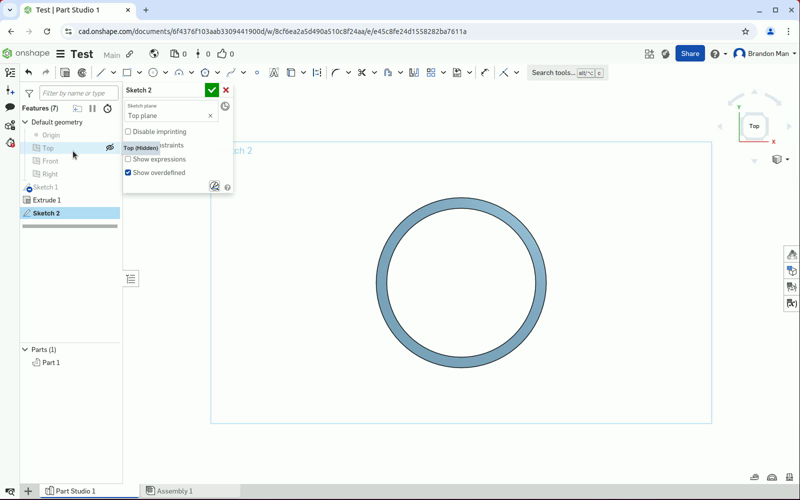
mouse_move(73, 352)
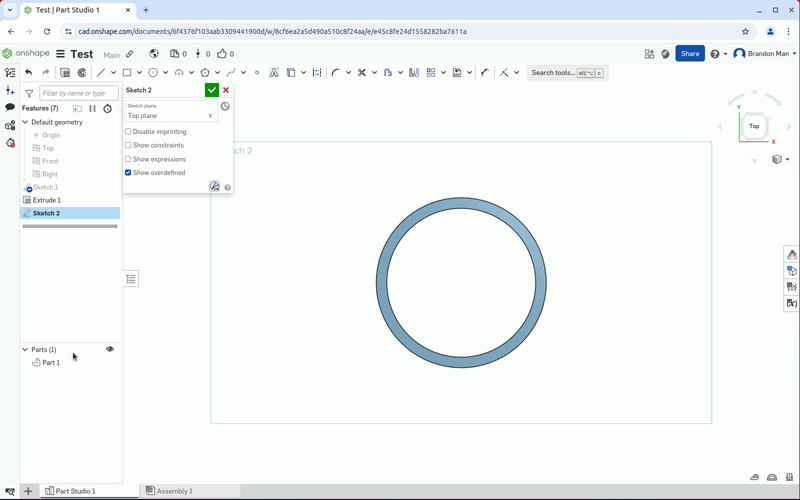
key(y)
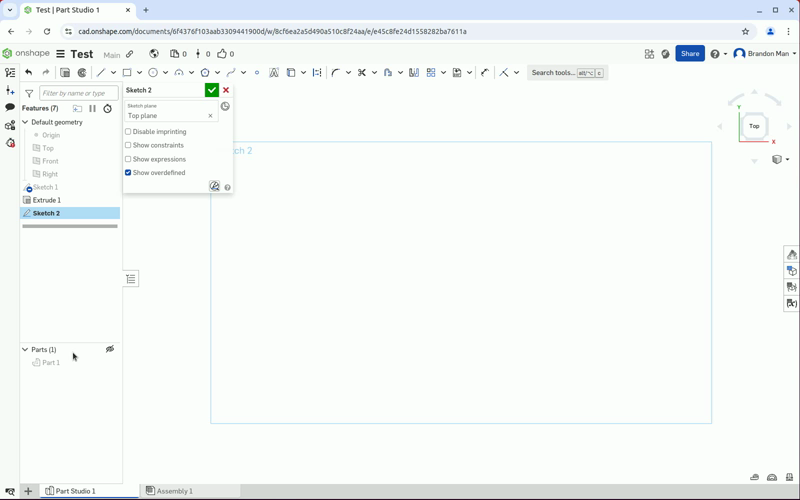
key(c)
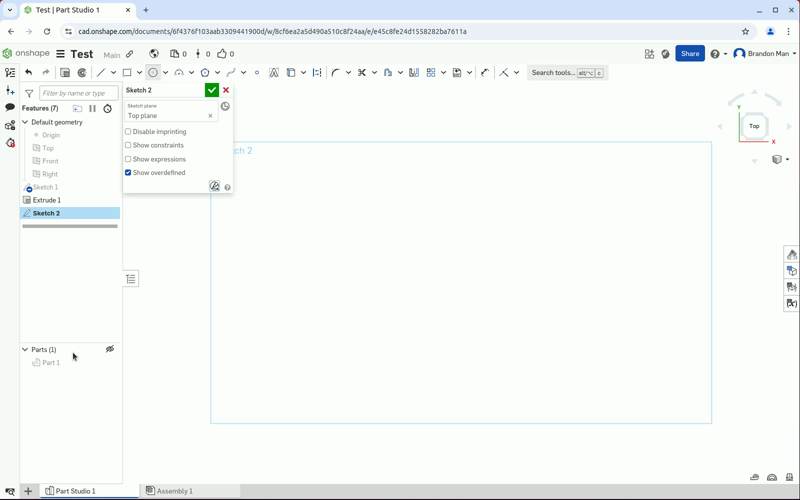
key_down(shift)
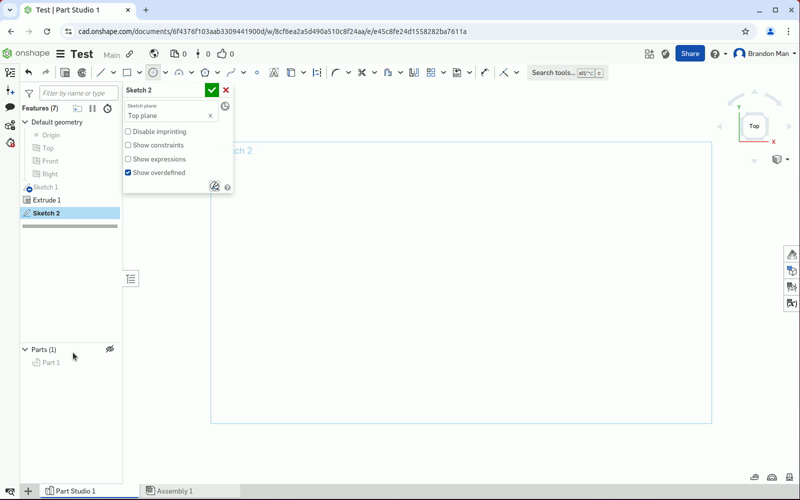
mouse_move(461, 282)
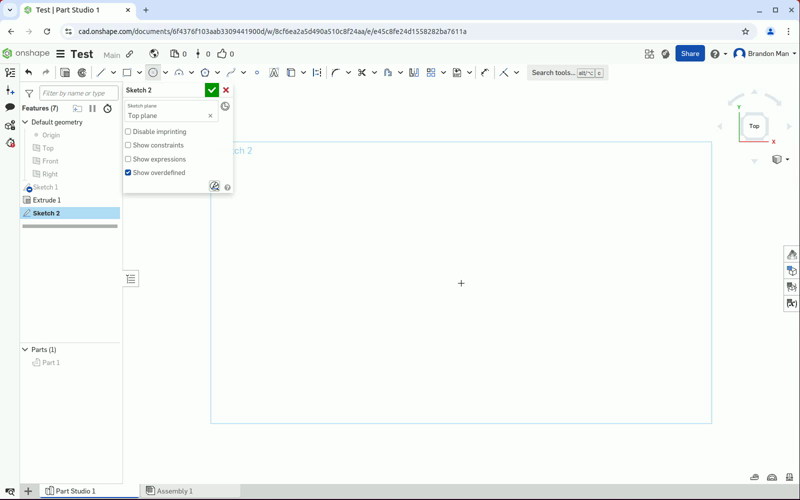
click(461, 282)
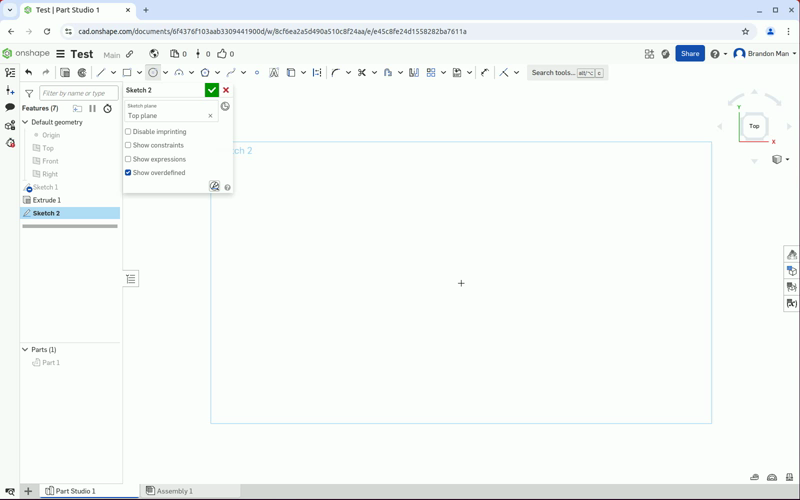
key_up(shift)
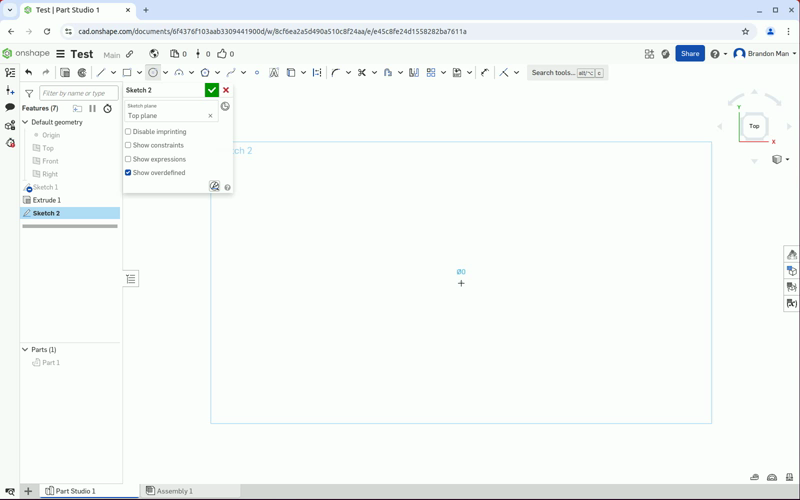
mouse_move(565, 282)
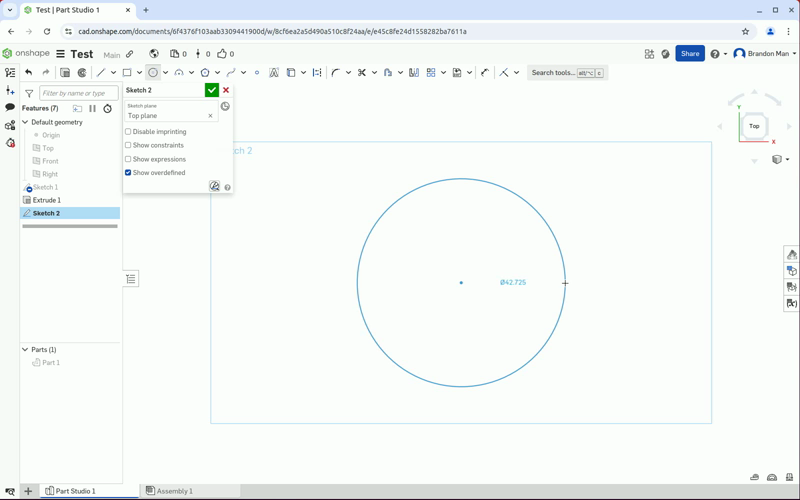
click(565, 282)
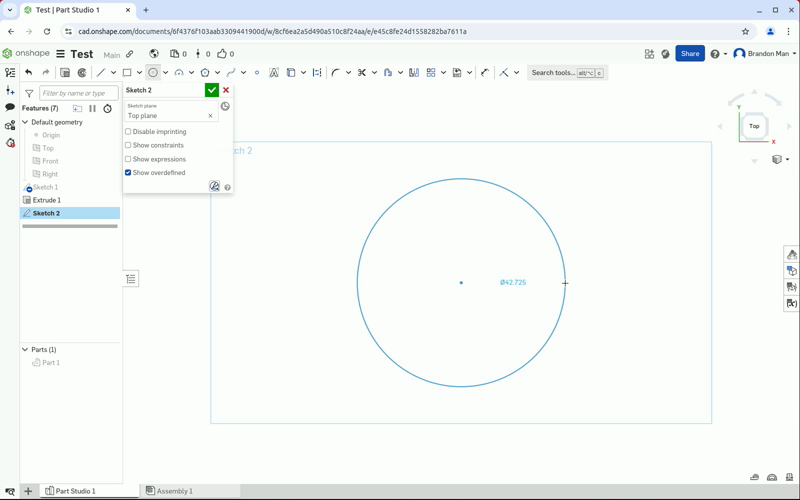
key(esc)
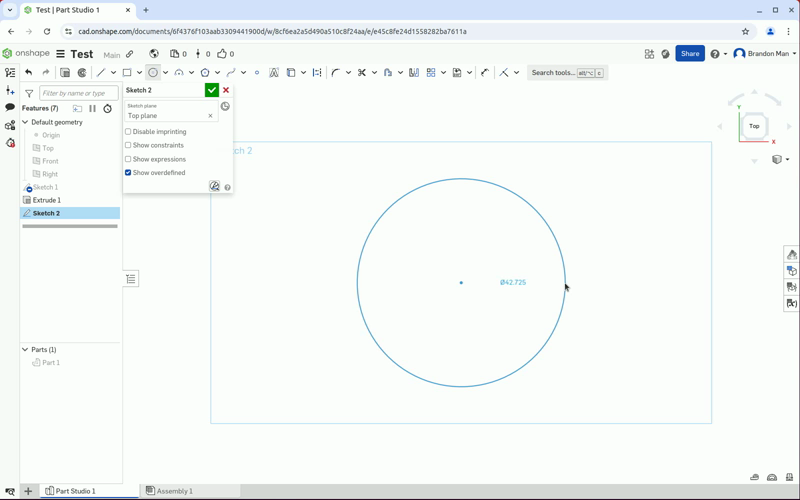
key(c)
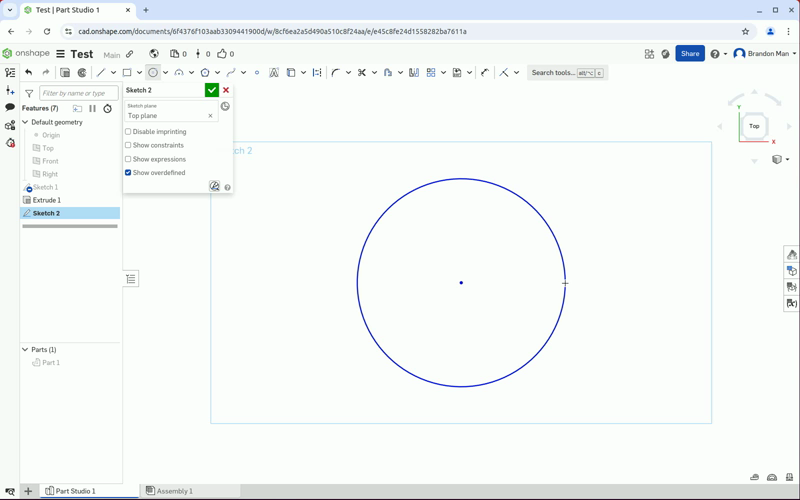
key_down(shift)
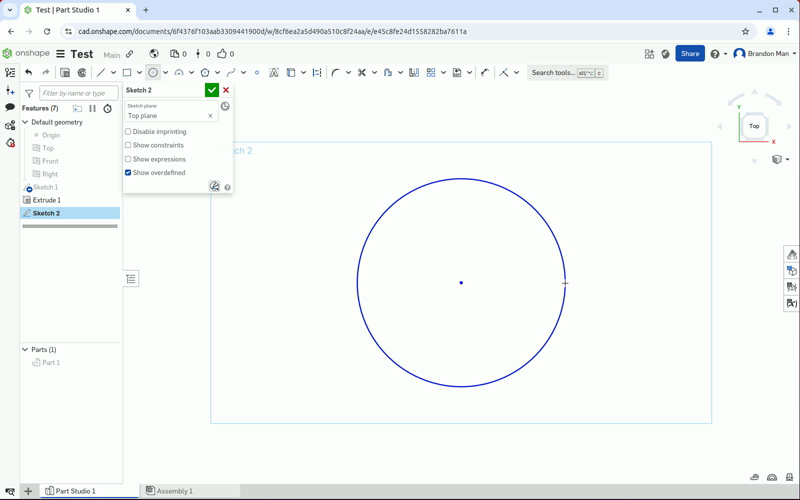
mouse_move(461, 282)
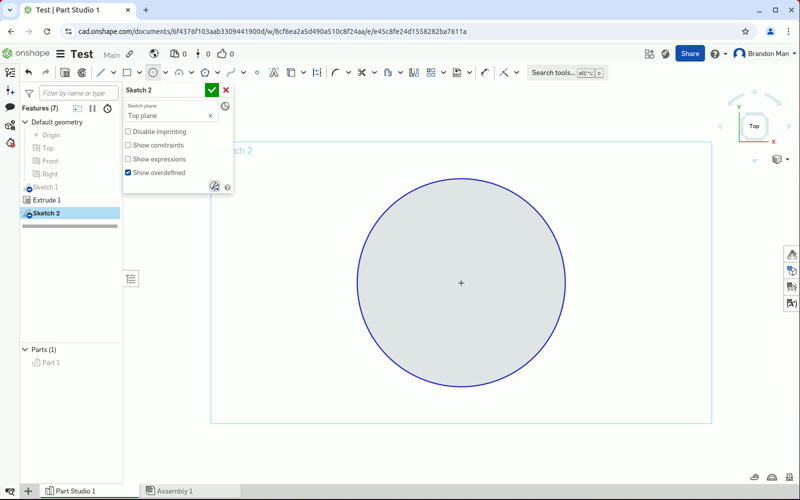
click(461, 282)
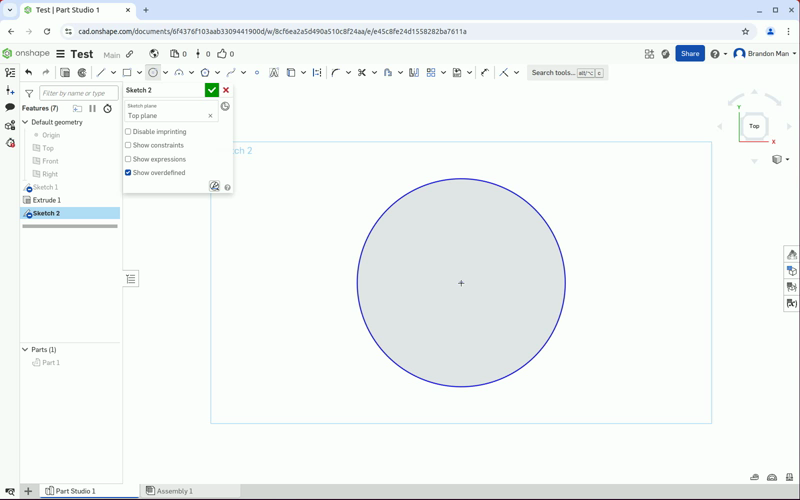
key_up(shift)
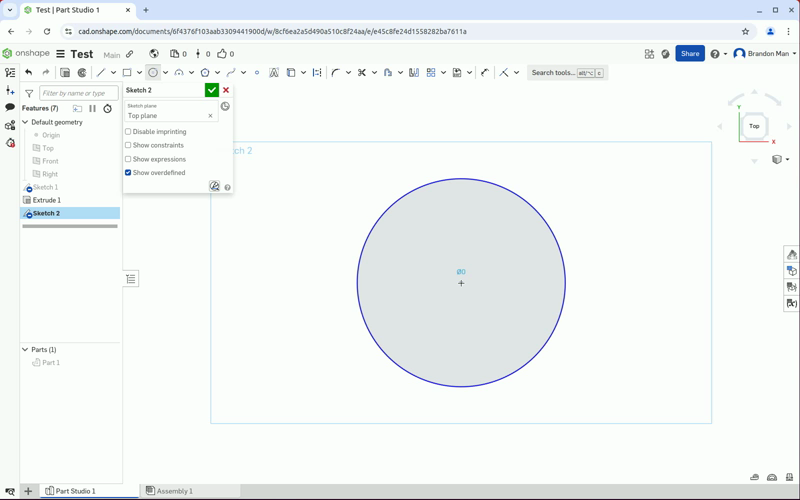
mouse_move(545, 282)
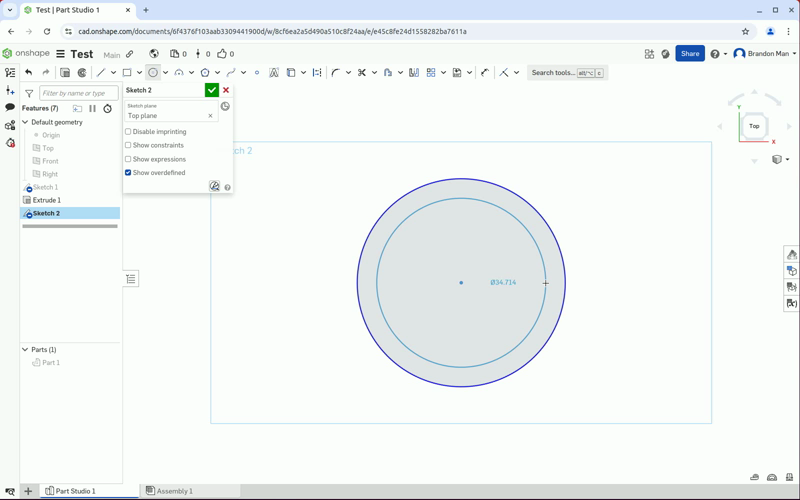
click(545, 282)
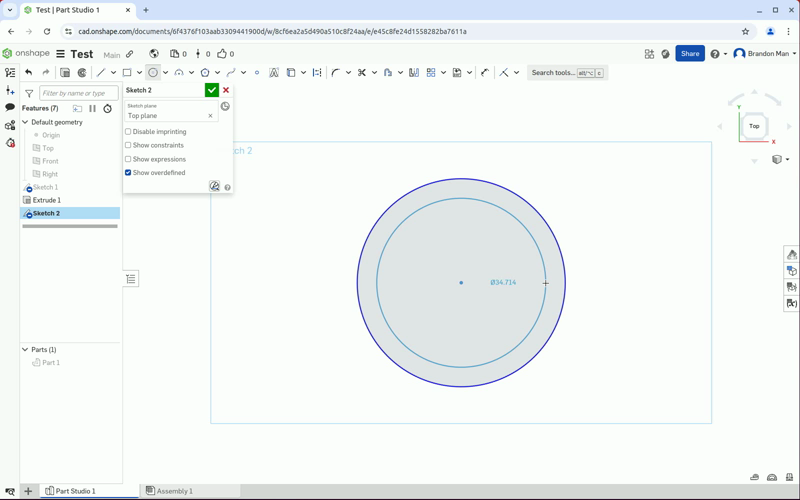
key(esc)
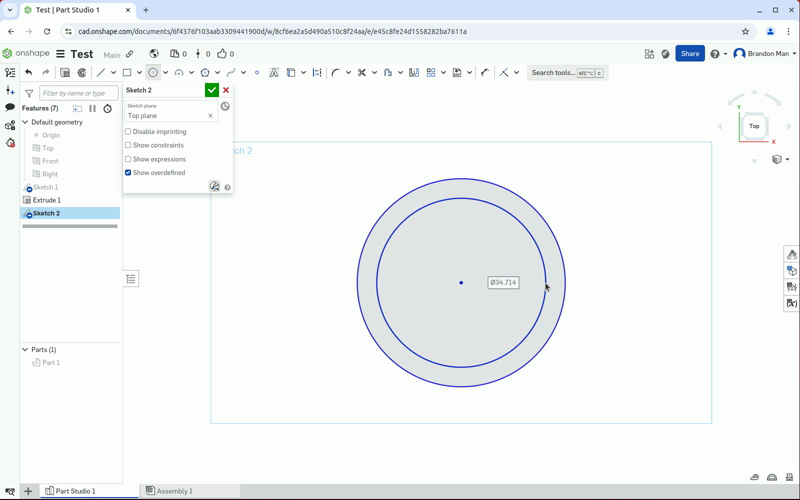
mouse_move(443, 375)
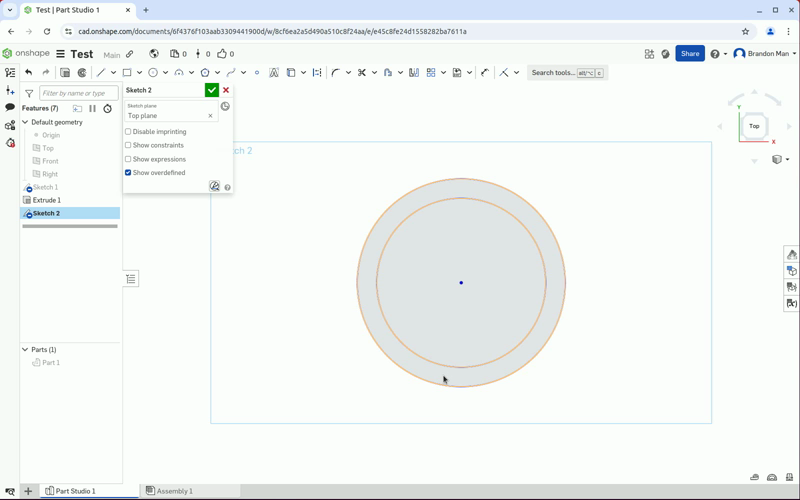
click(443, 375)
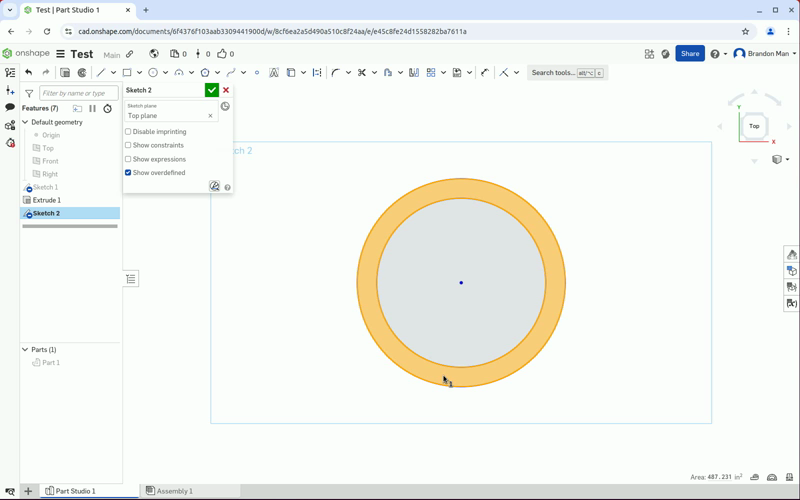
mouse_move(73, 352)
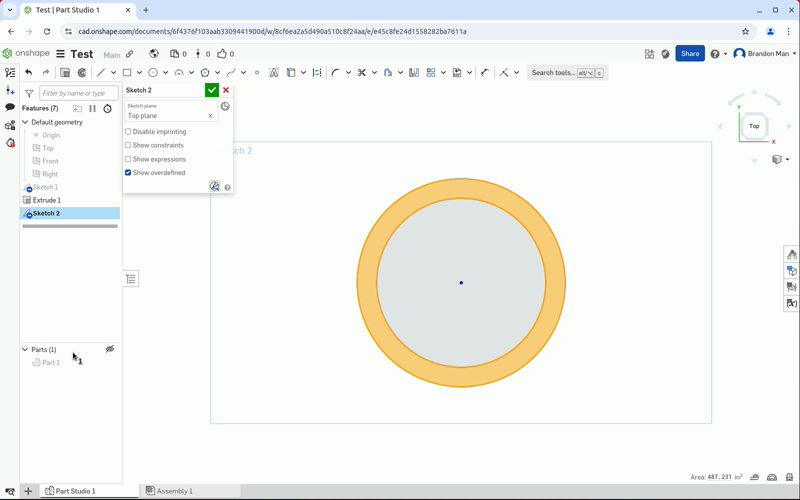
key(shift+y)
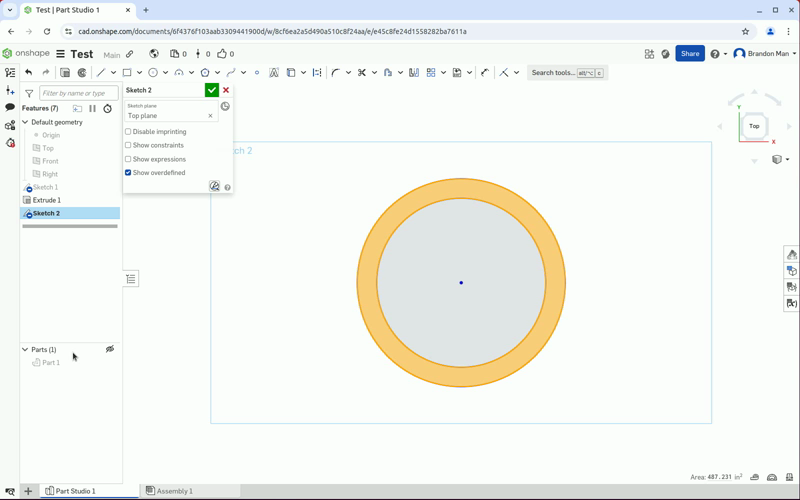
key(shift+e)
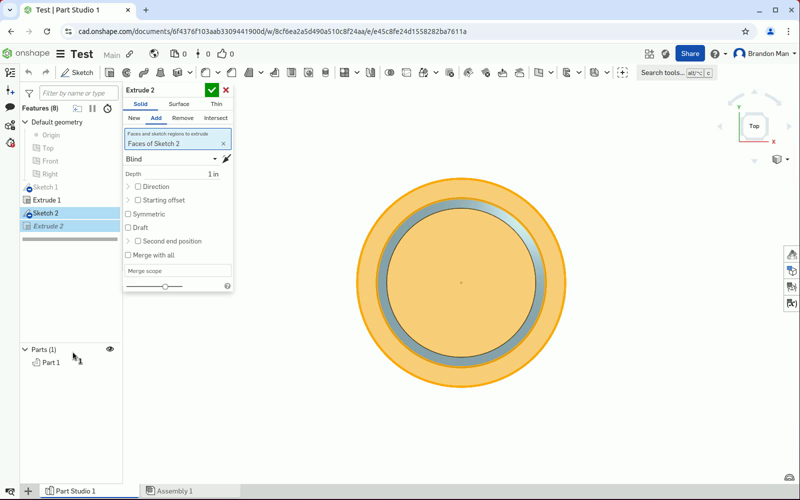
mouse_move(143, 106)
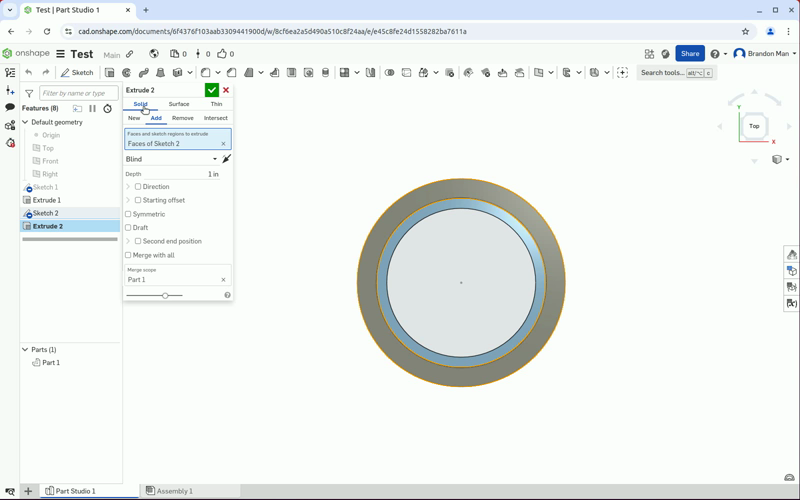
click(143, 106)
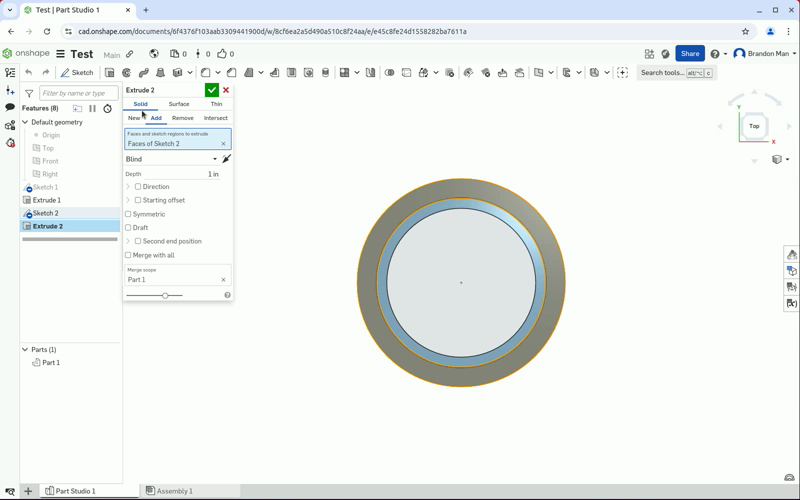
mouse_move(137, 120)
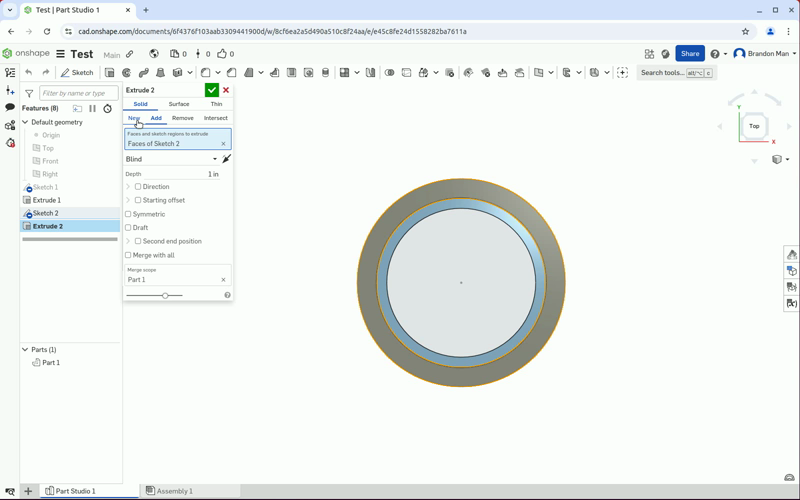
click(137, 120)
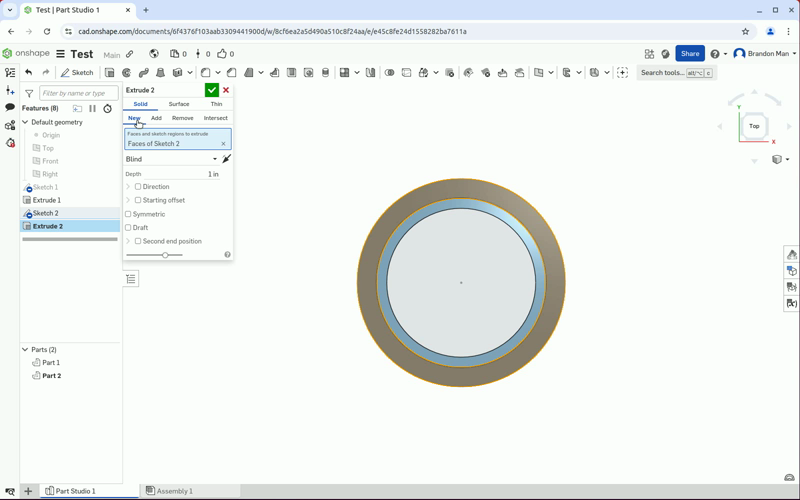
key(tab, 4)
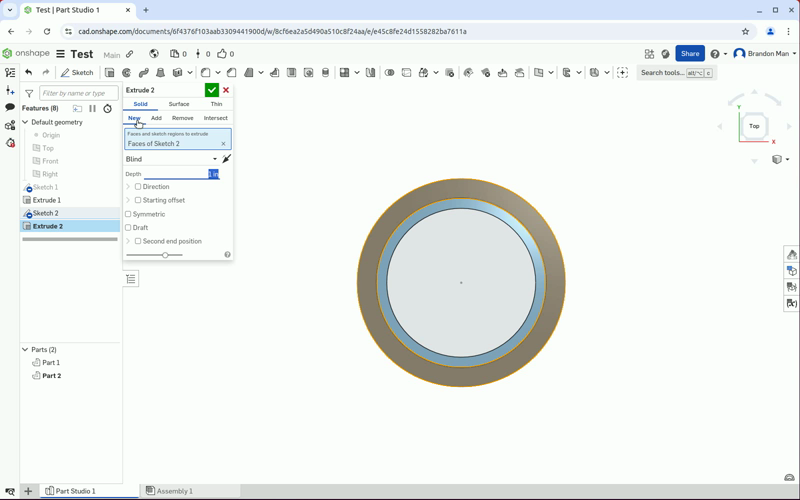
text(11.554)
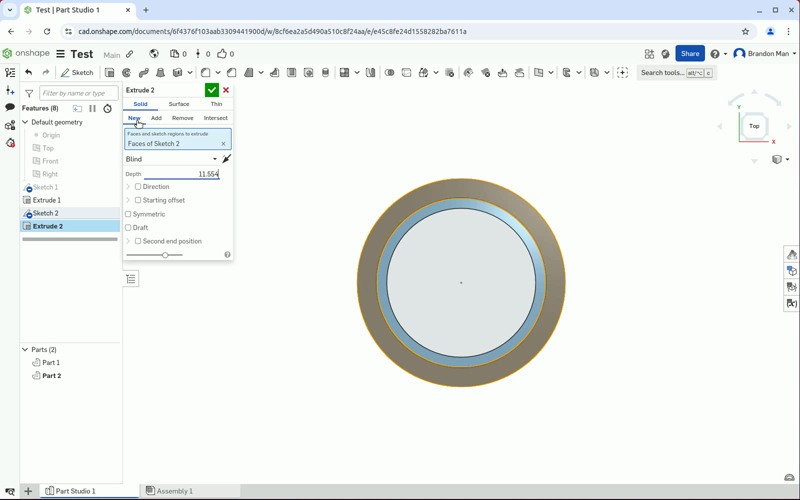
key(enter)
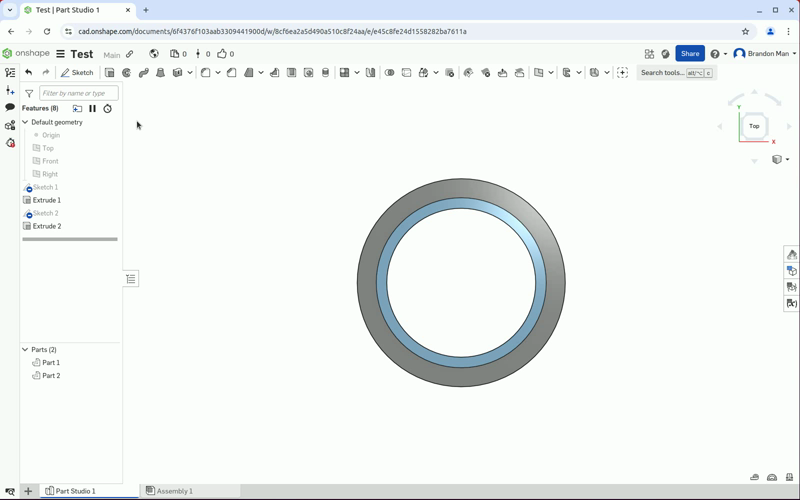
key(shift+h)
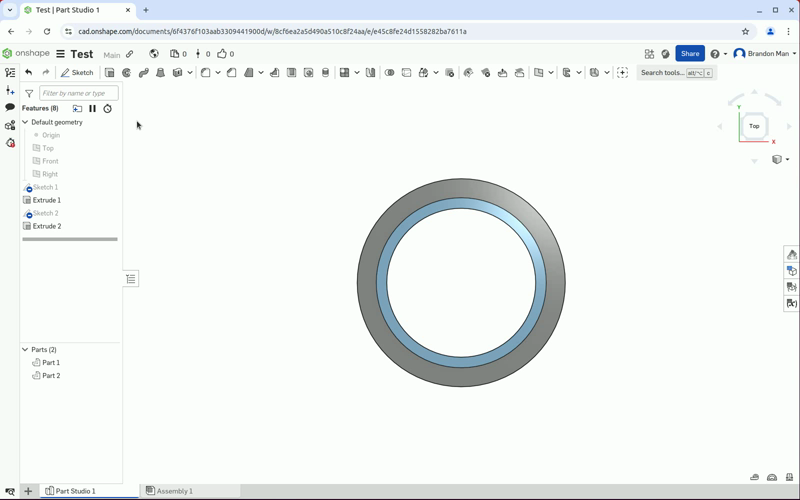
key(shift+h)
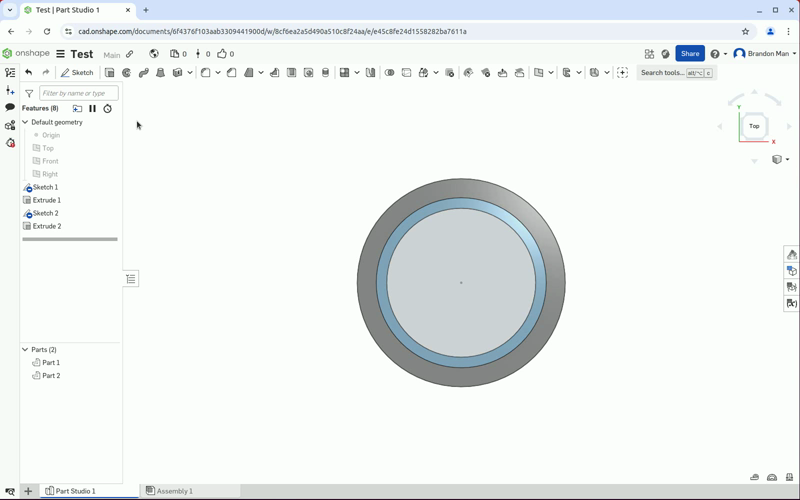
key(shift+7)
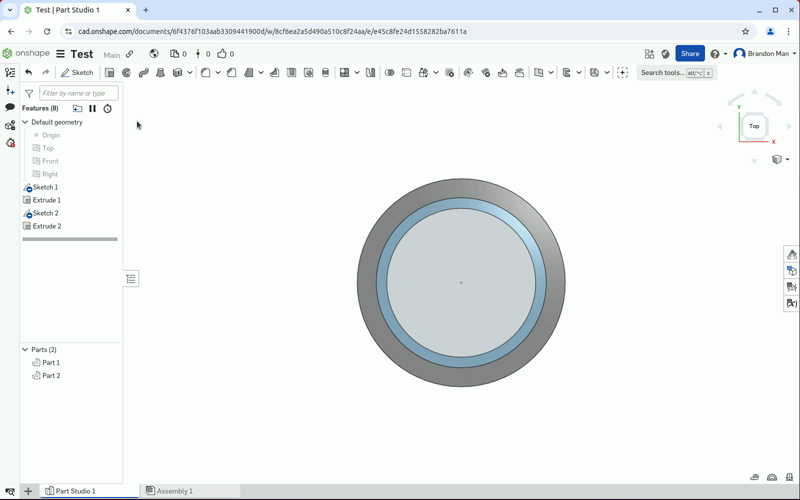
key(up, 3)
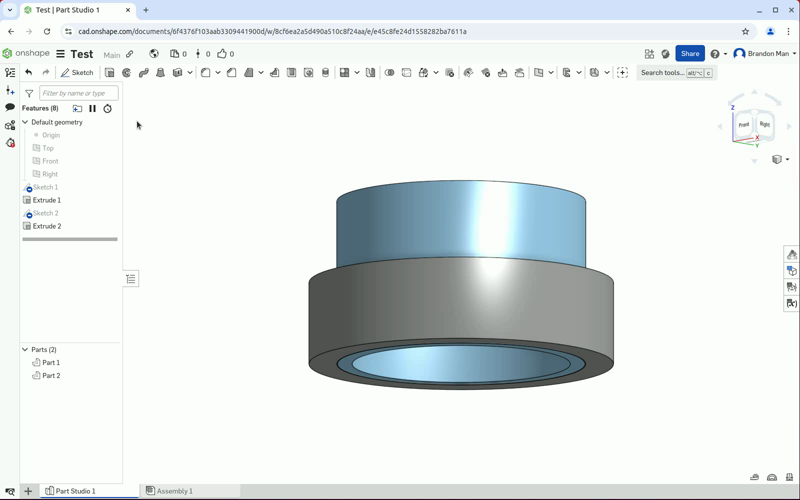
key(left, 3)
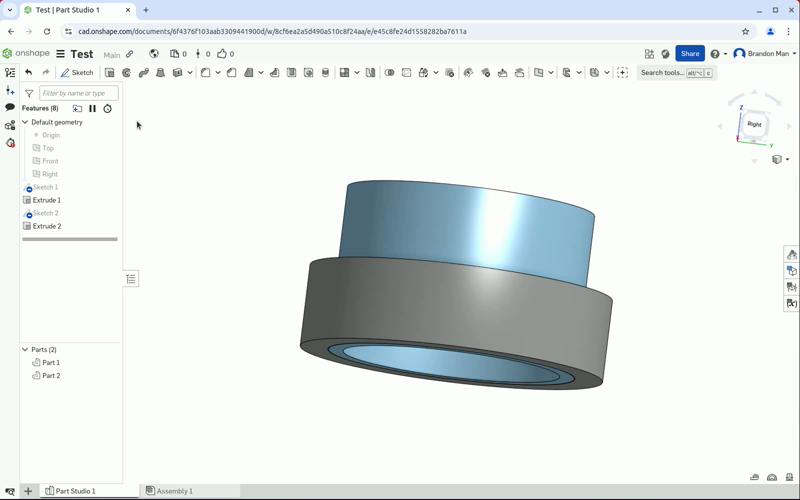
key(right, 3)
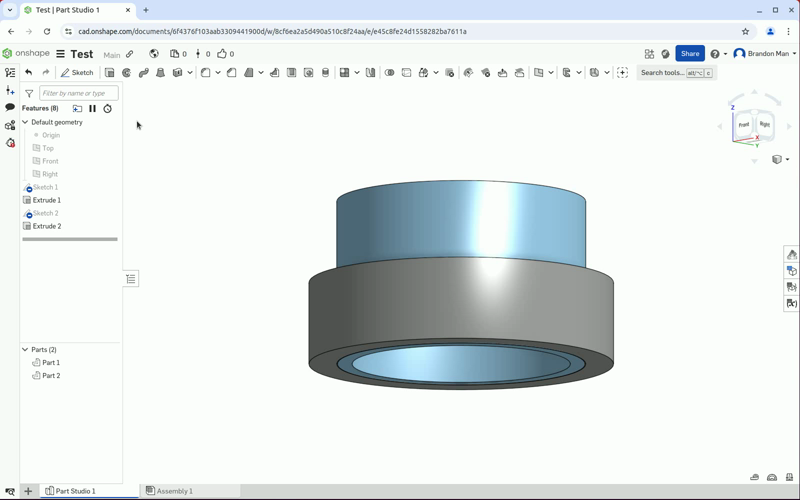
key(down, 3)
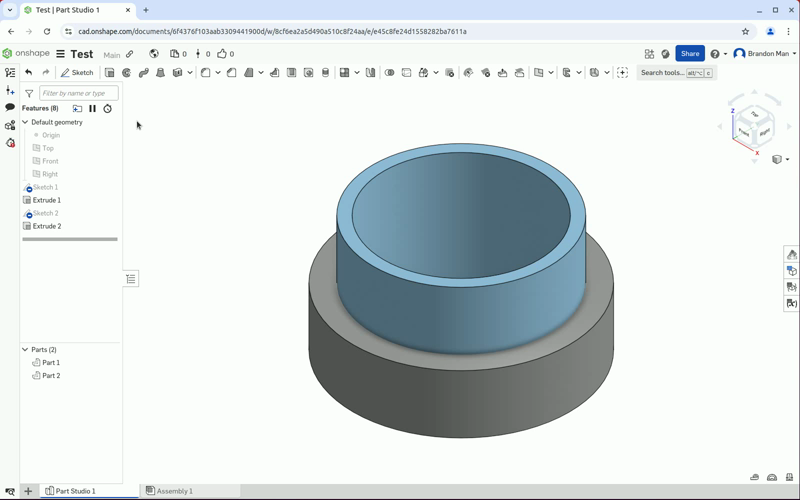
mouse_move(73, 189)
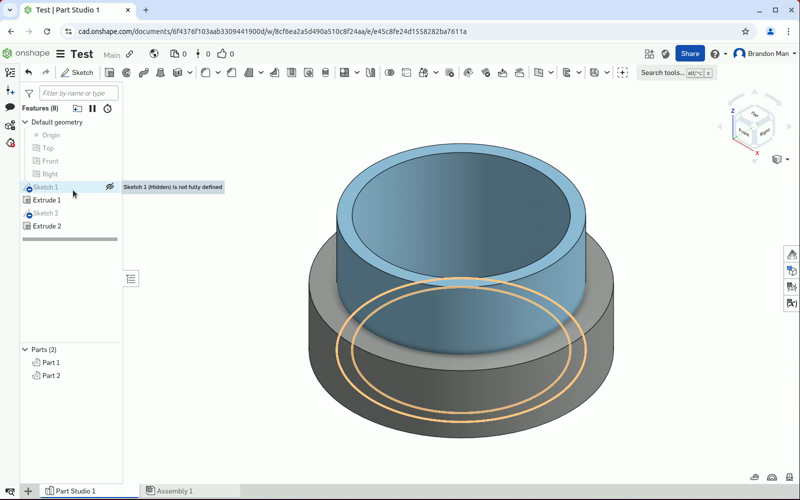
click(73, 189)